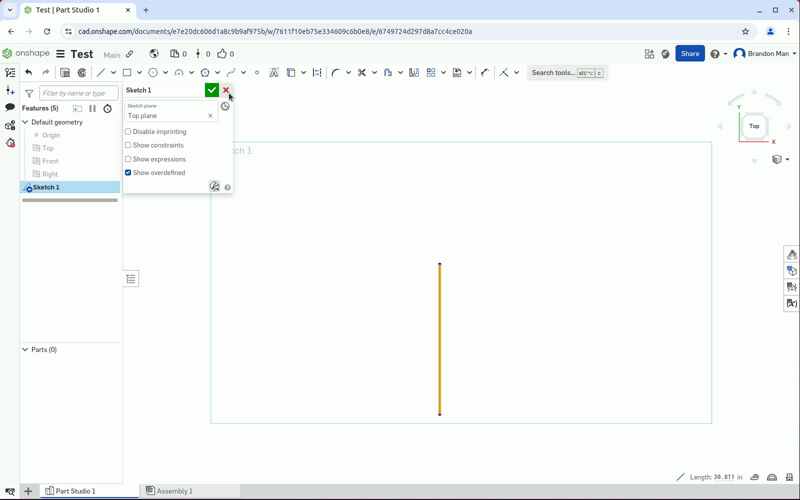
key(shift+h)
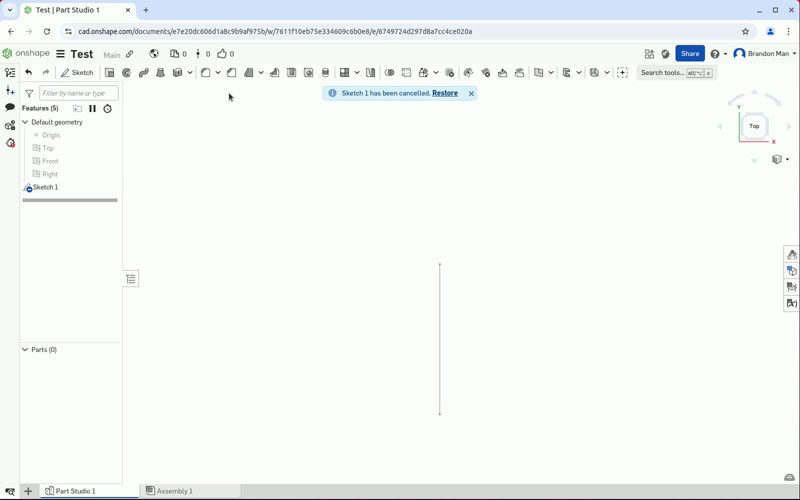
key(shift+s)
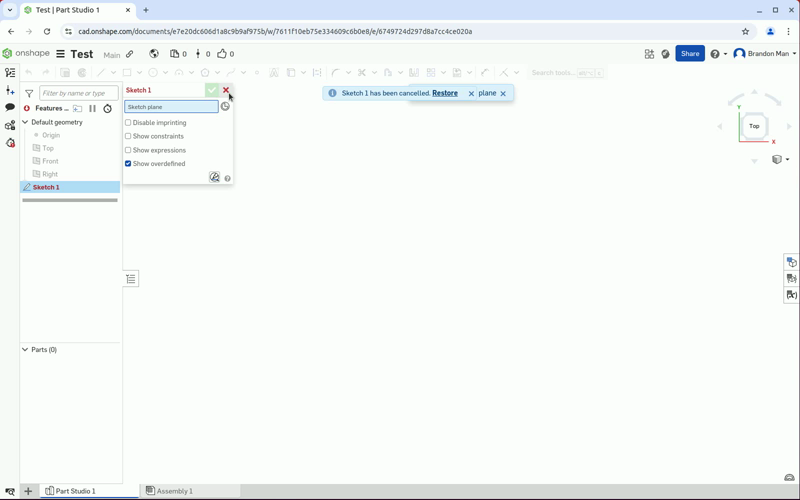
mouse_move(73, 150)
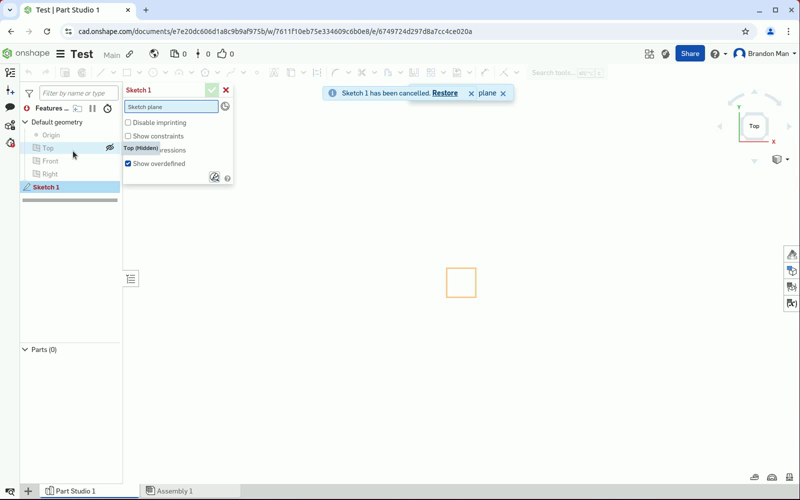
click(73, 150)
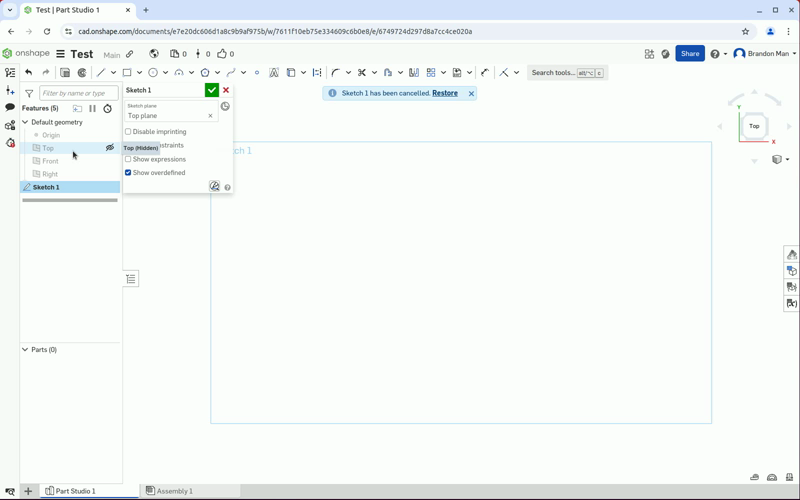
mouse_move(73, 352)
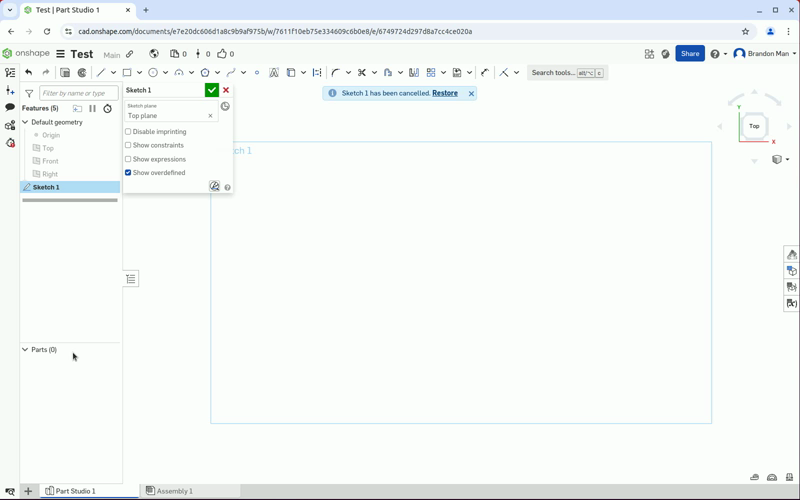
key(y)
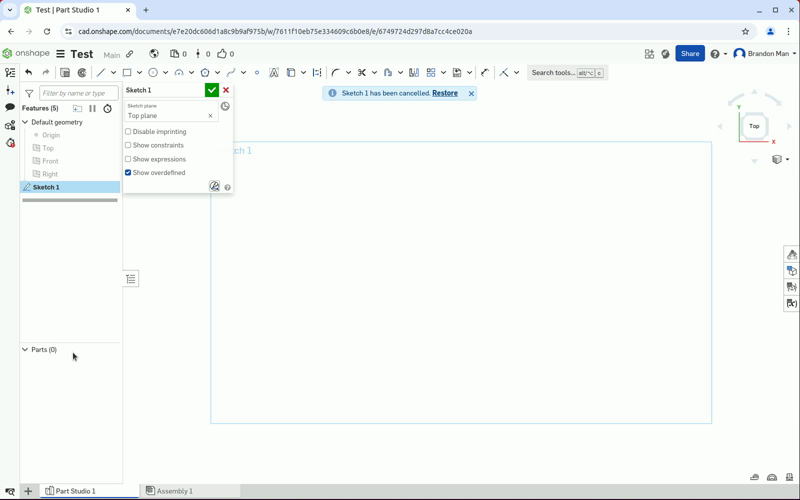
key(c)
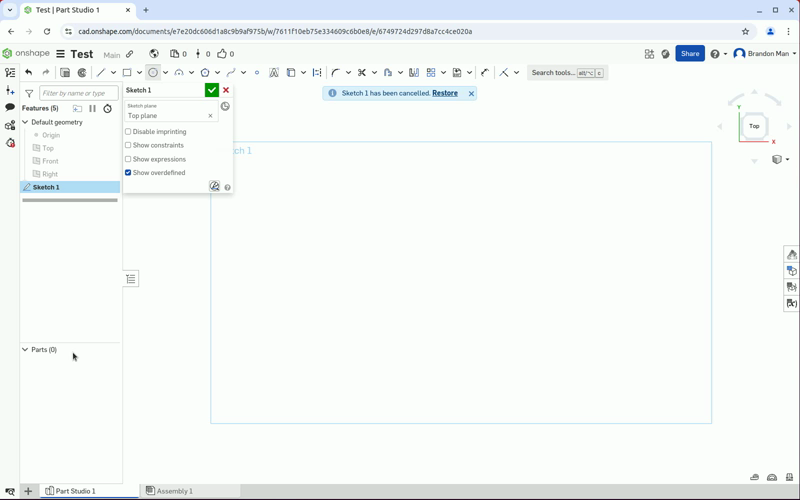
key_down(shift)
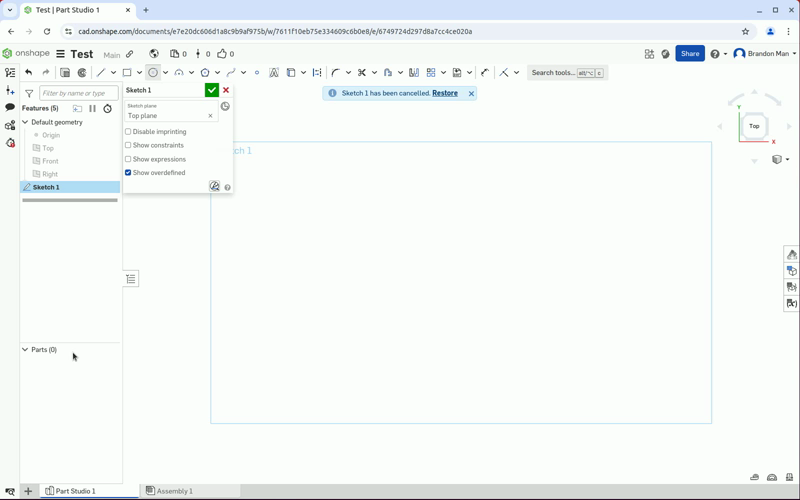
mouse_move(461, 282)
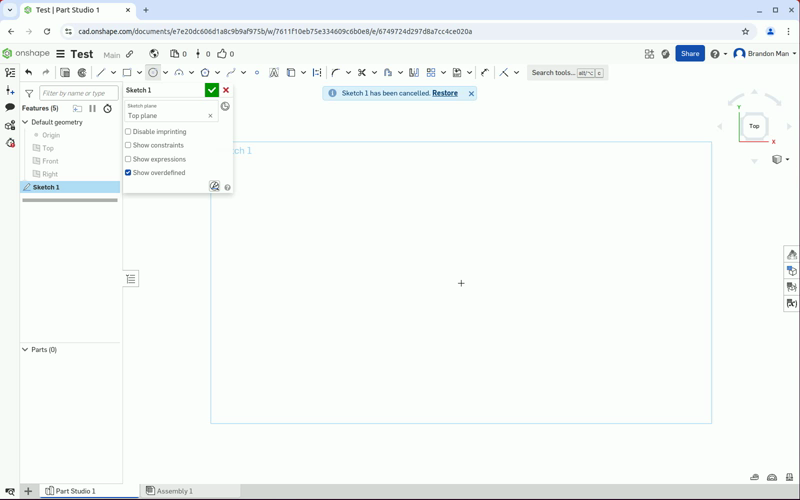
click(461, 282)
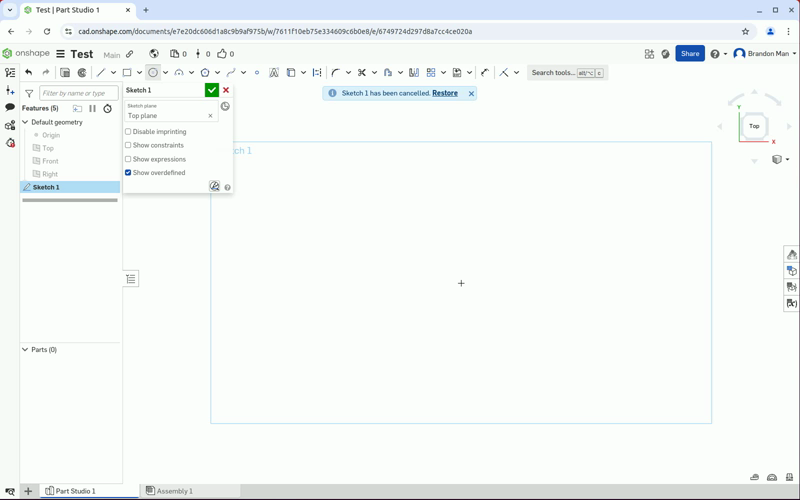
key_up(shift)
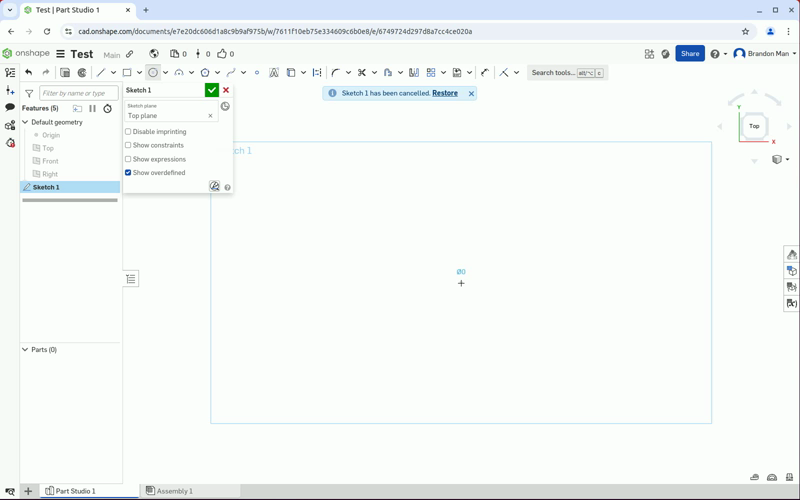
mouse_move(540, 282)
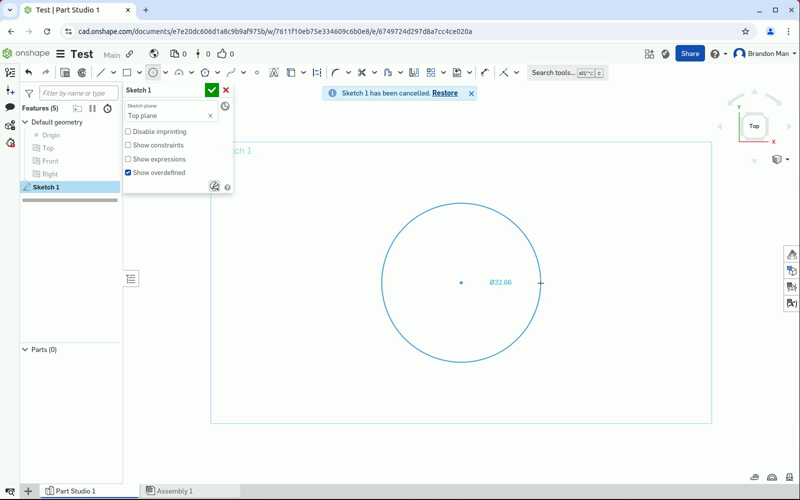
click(540, 282)
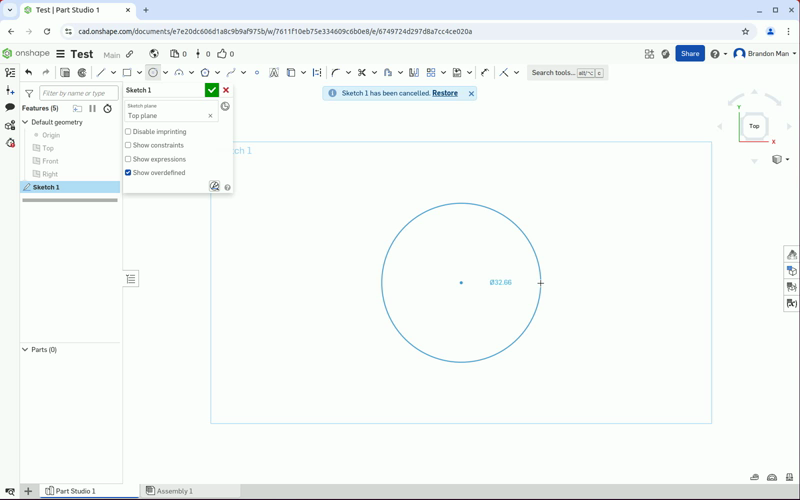
key(esc)
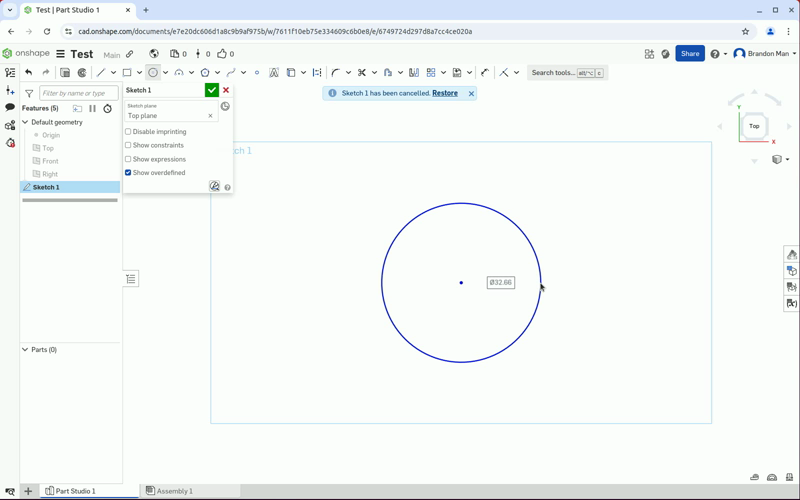
key(c)
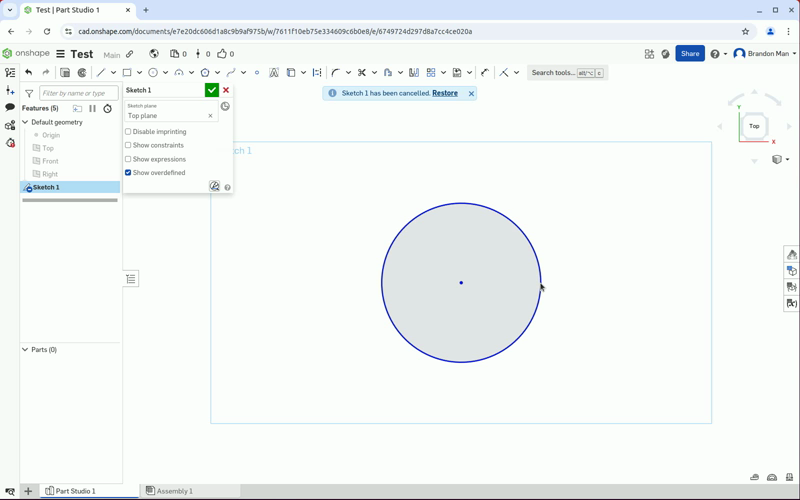
key_down(shift)
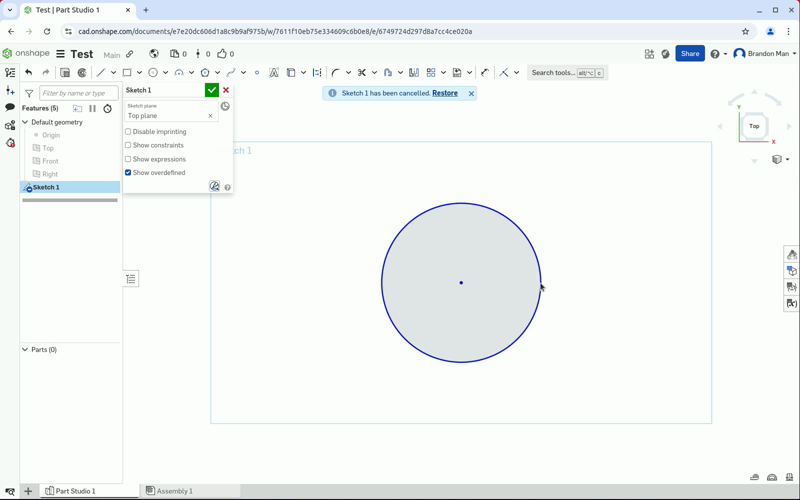
mouse_move(461, 282)
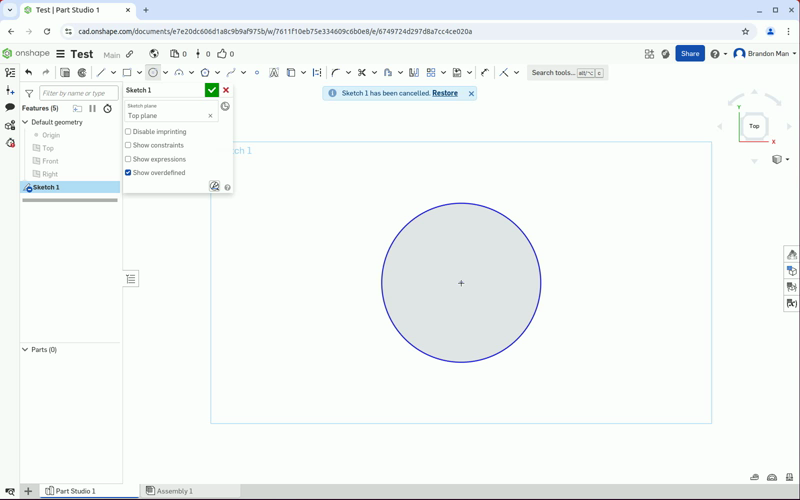
click(461, 282)
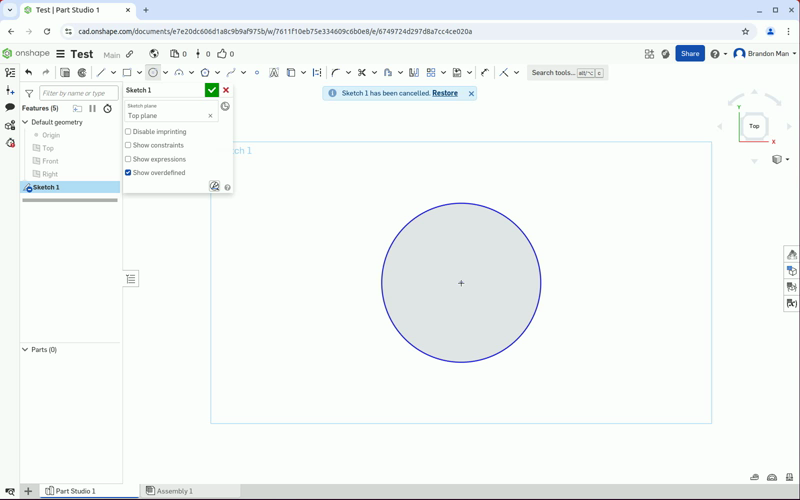
key_up(shift)
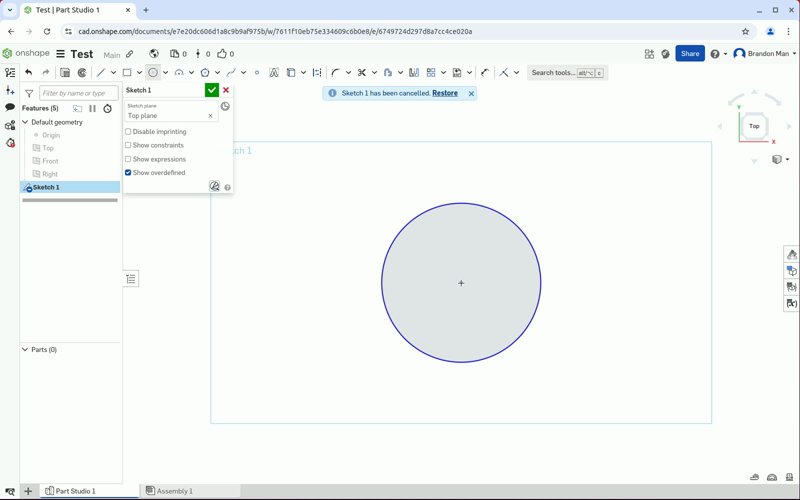
mouse_move(535, 282)
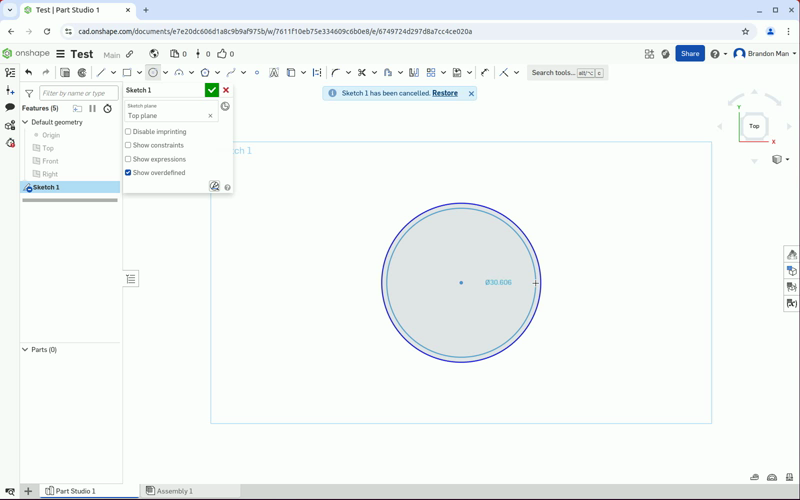
click(535, 282)
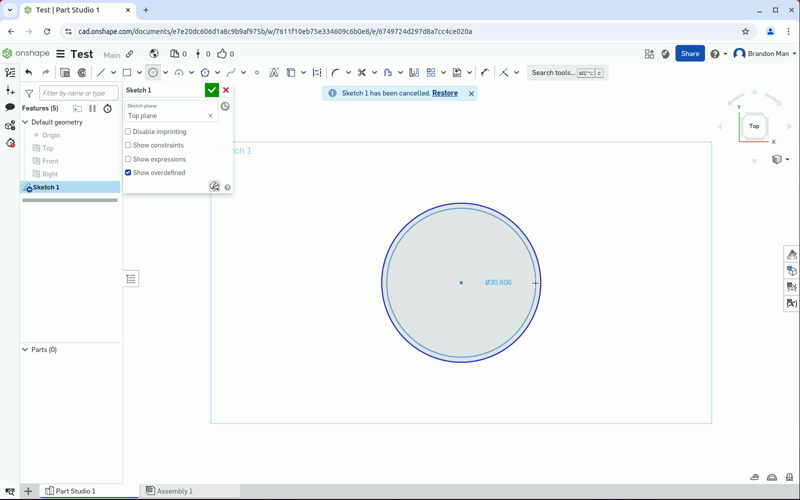
key(esc)
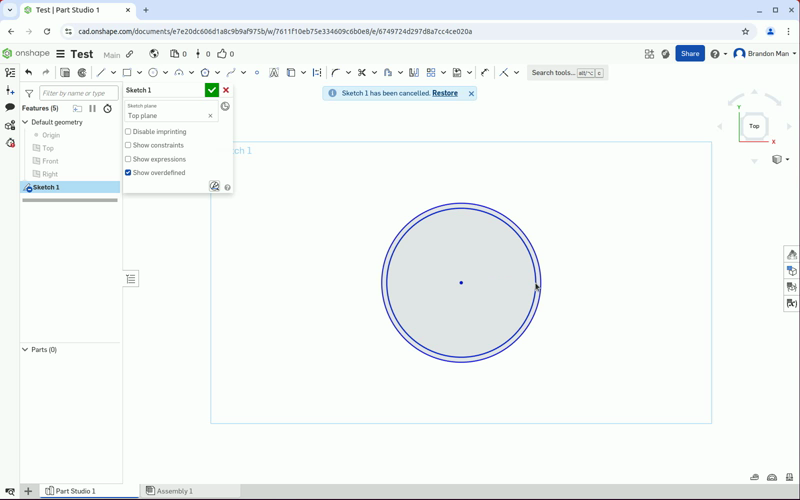
mouse_move(409, 339)
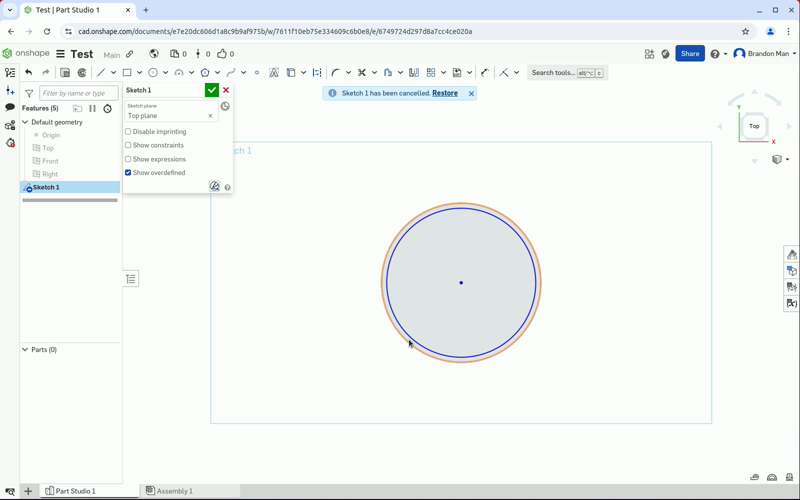
click(409, 339)
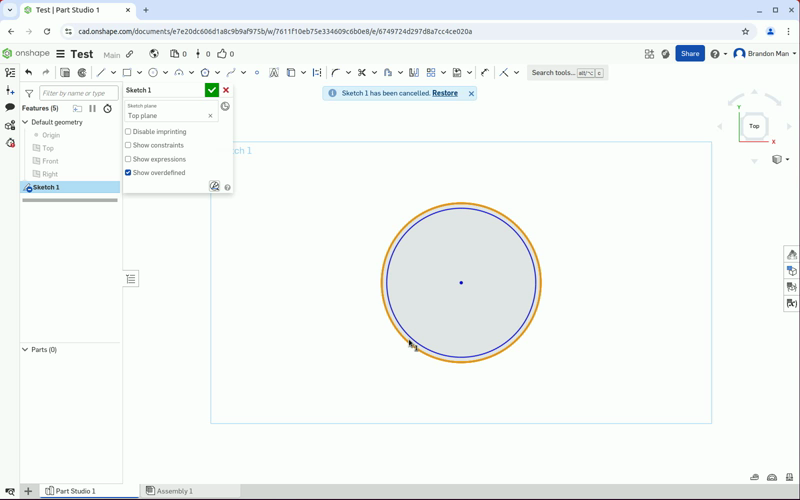
mouse_move(73, 352)
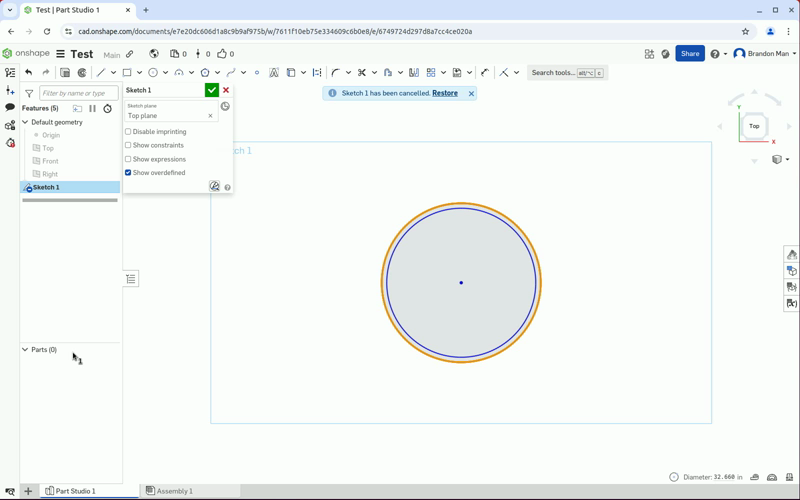
key(shift+y)
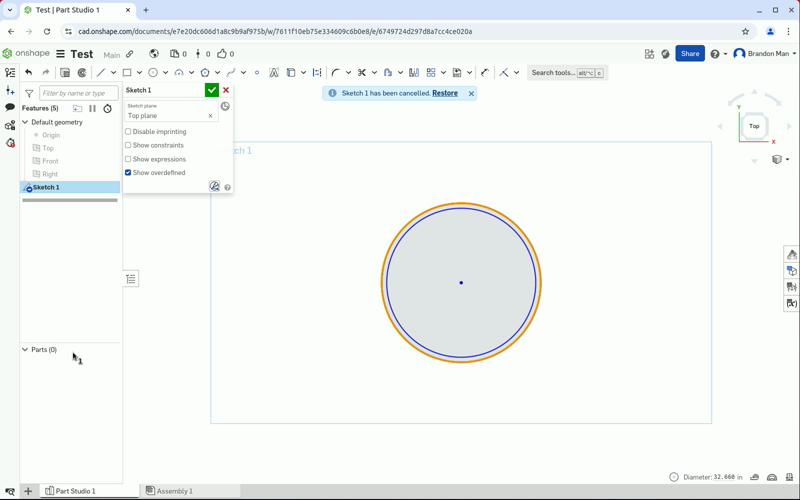
key(shift+e)
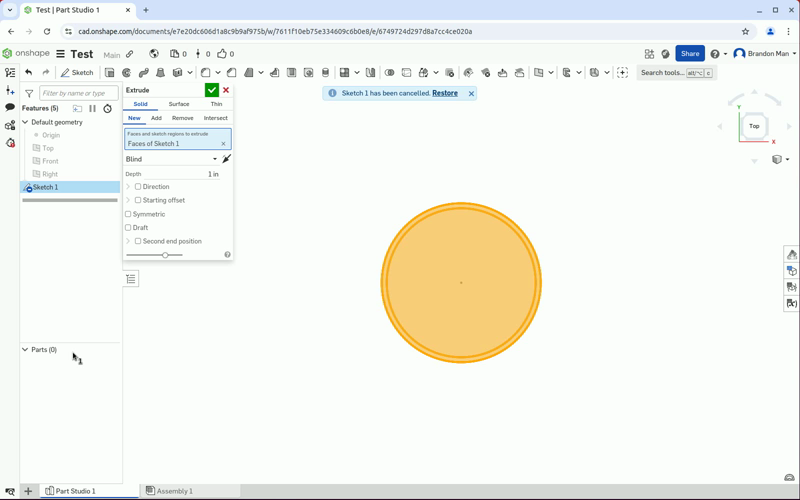
mouse_move(143, 106)
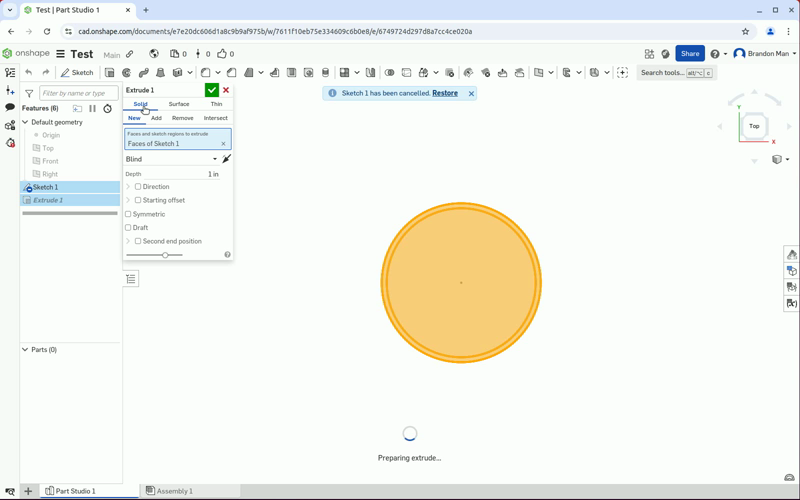
click(143, 106)
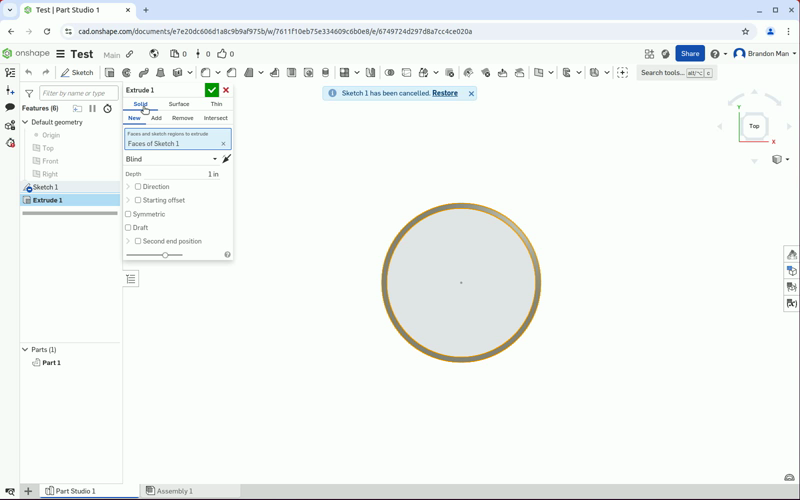
mouse_move(137, 120)
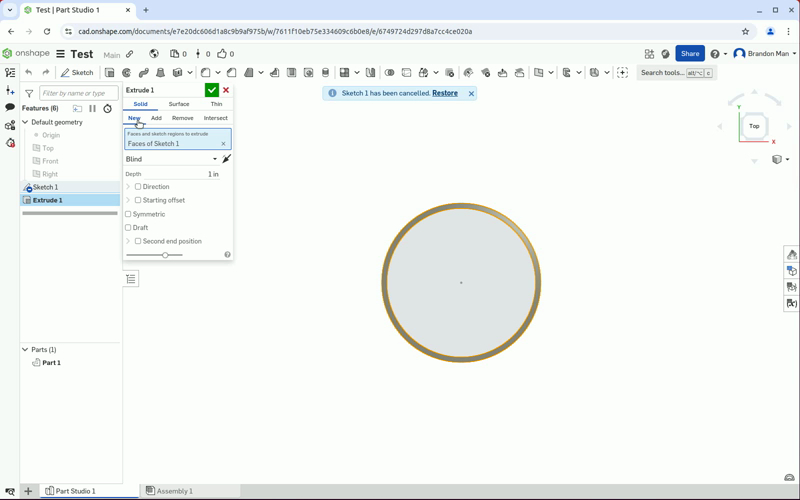
click(137, 120)
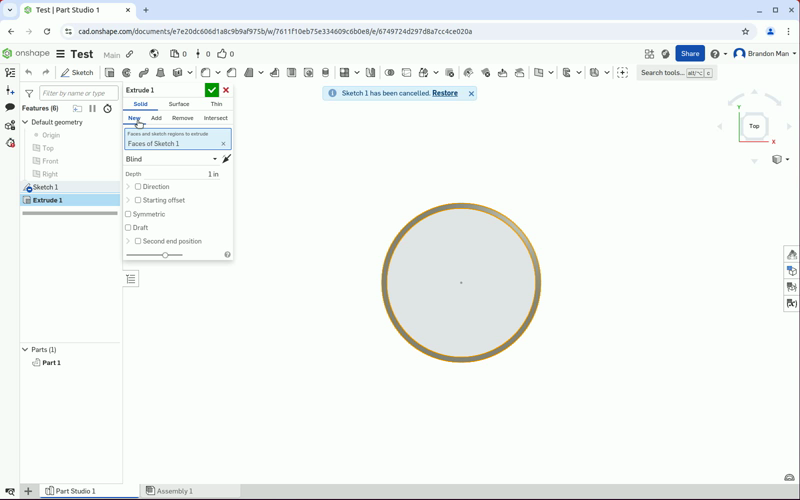
key(tab, 4)
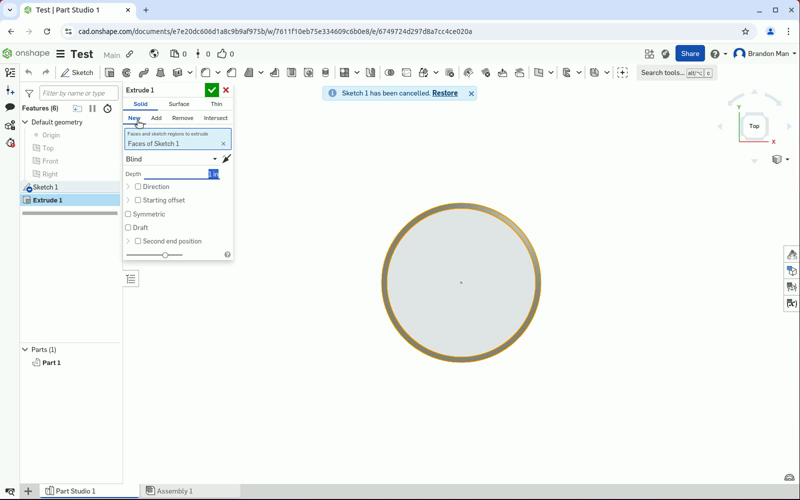
text(23.108)
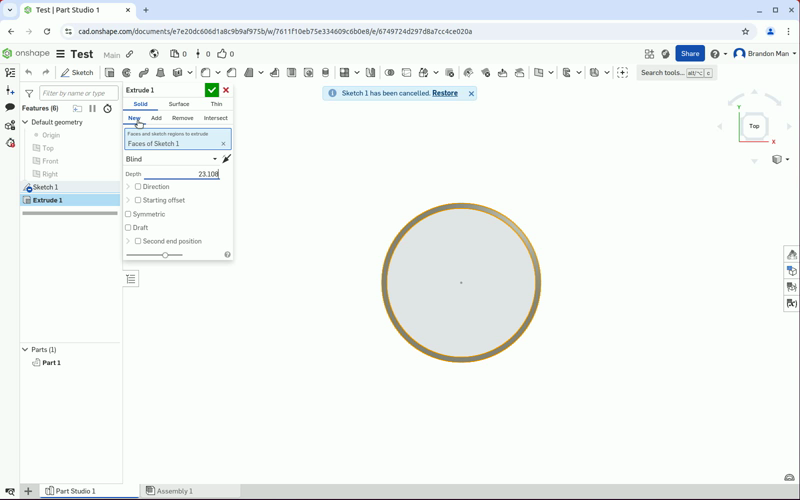
key(enter)
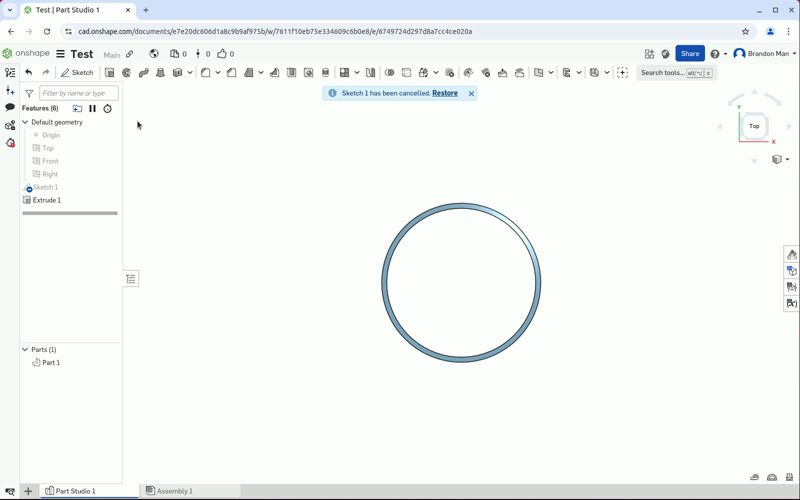
key(shift+h)
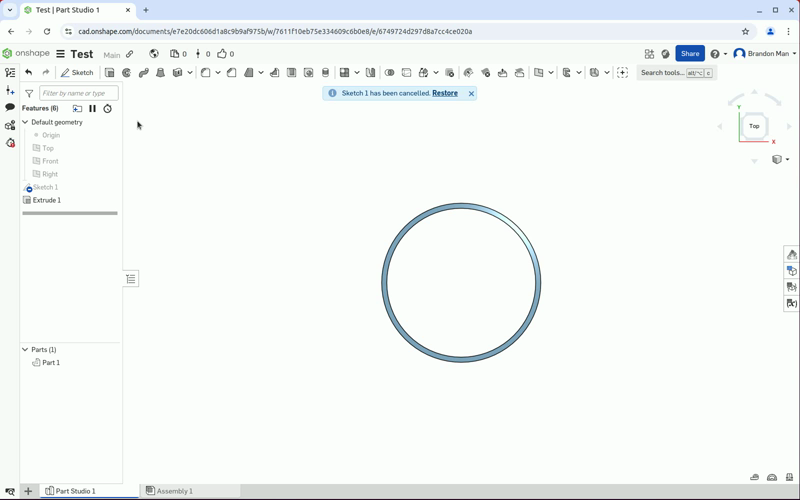
key(shift+h)
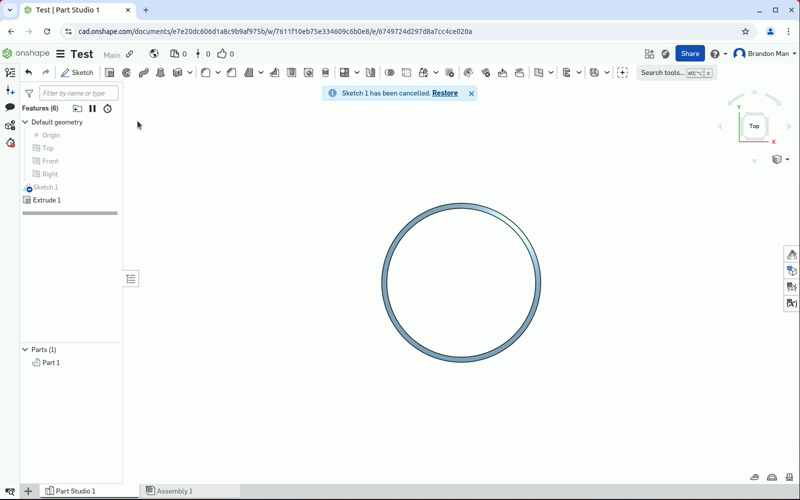
mouse_move(73, 189)
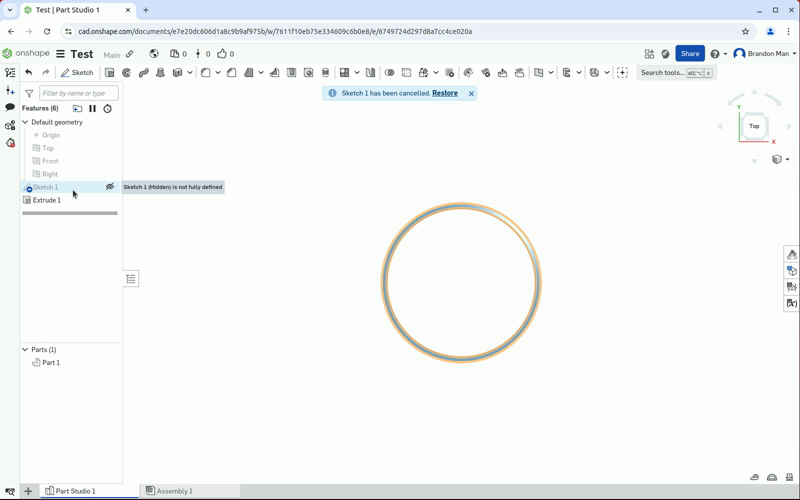
click(73, 189)
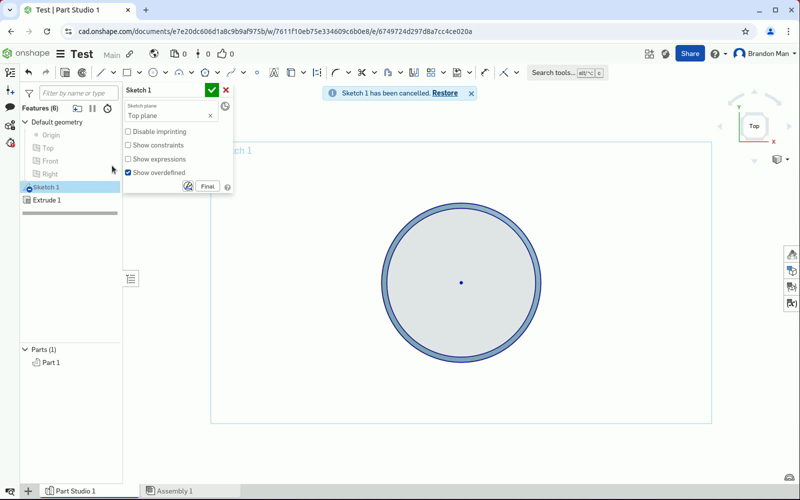
mouse_move(229, 92)
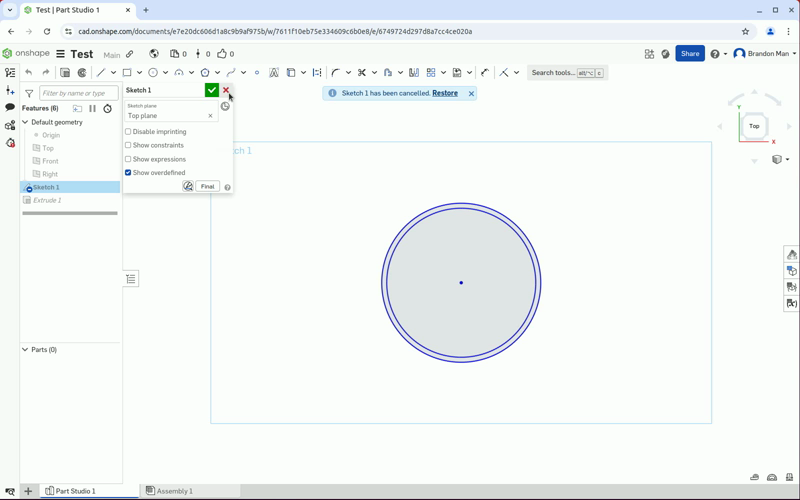
click(229, 92)
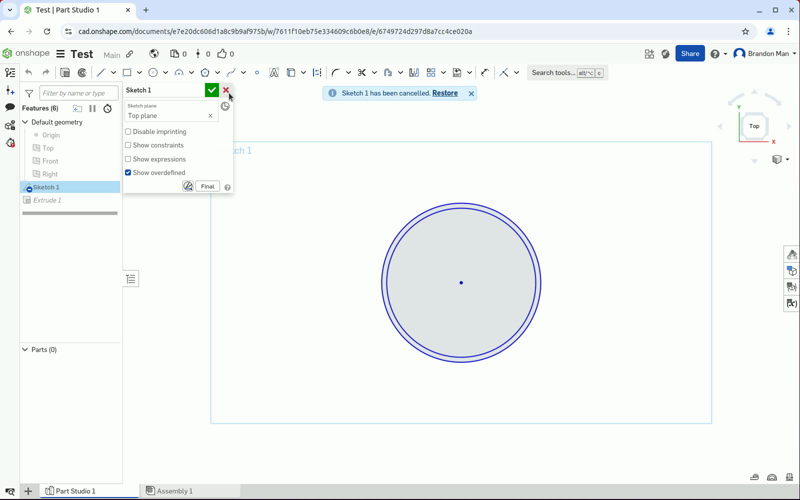
key(shift+s)
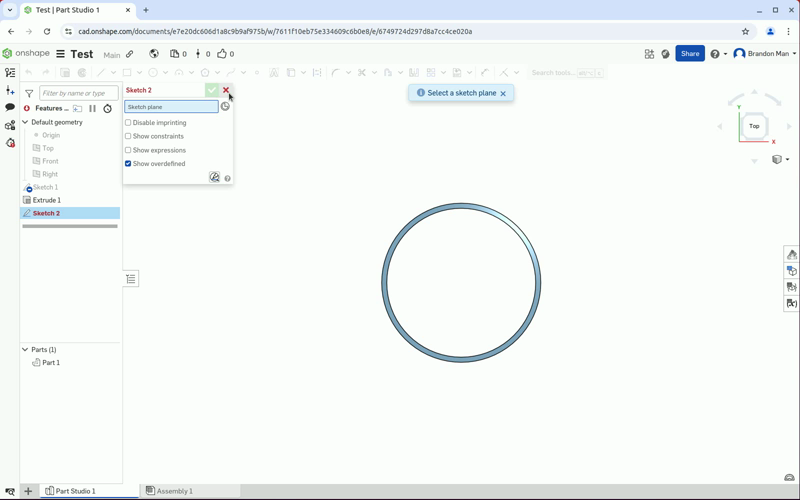
mouse_move(73, 150)
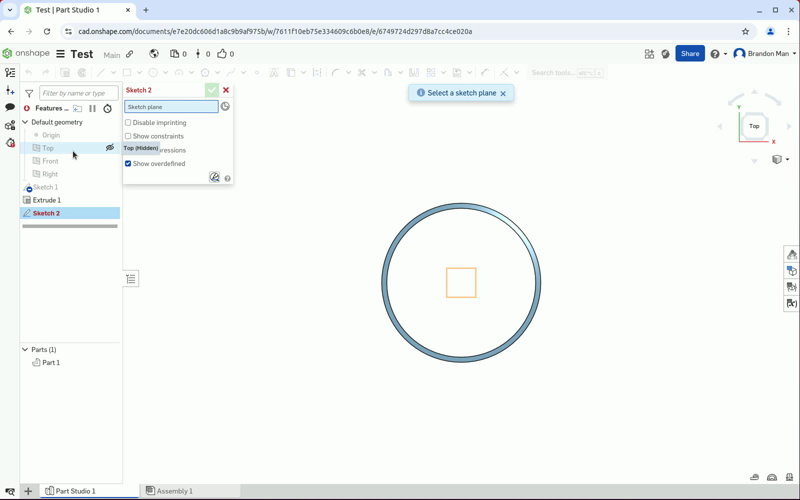
click(73, 150)
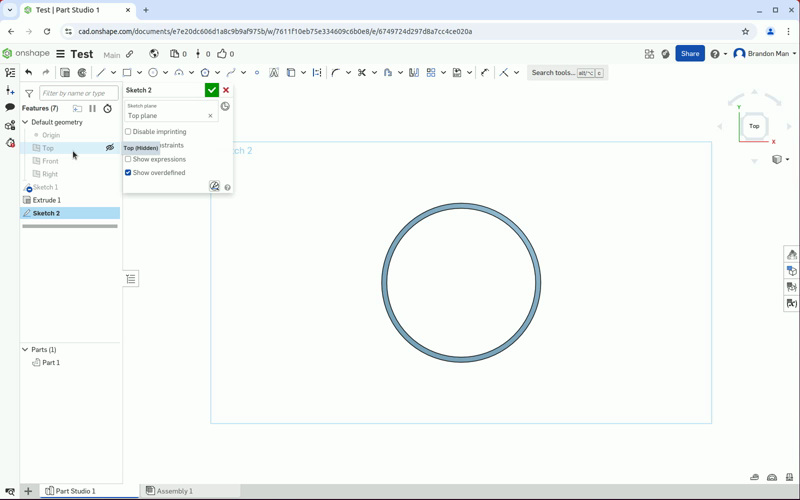
mouse_move(73, 352)
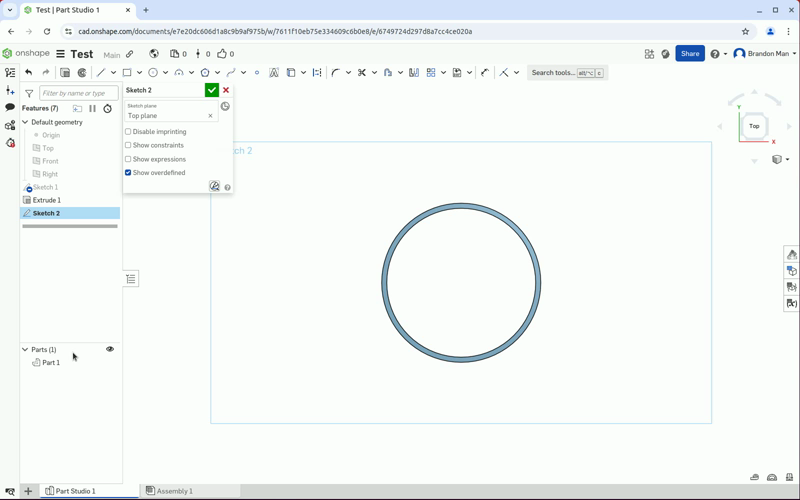
key(y)
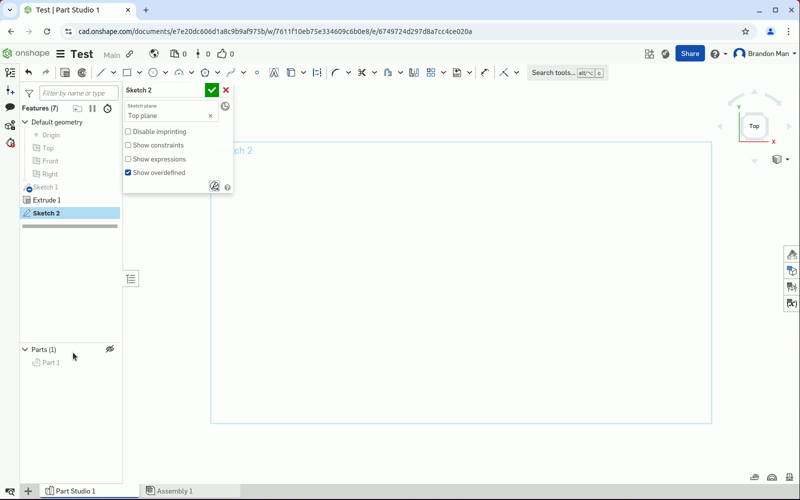
key(c)
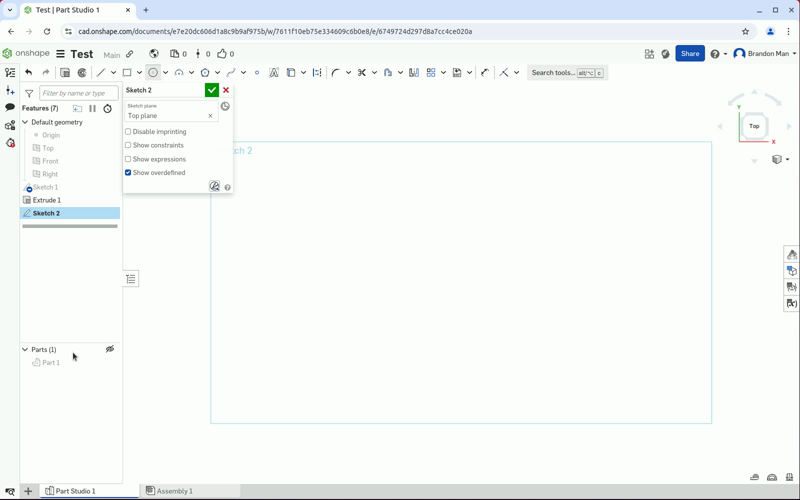
key_down(shift)
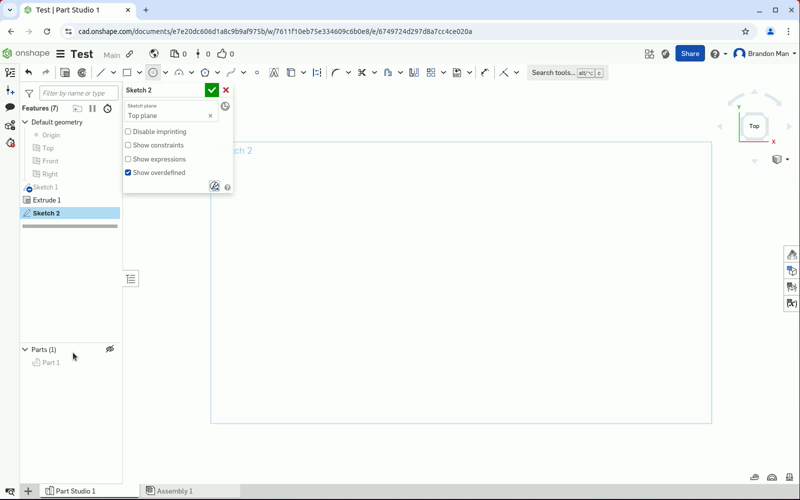
mouse_move(460, 282)
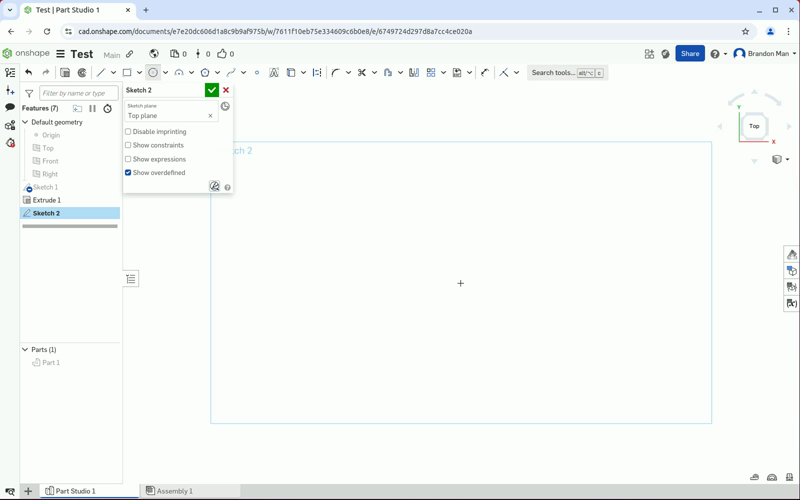
click(460, 282)
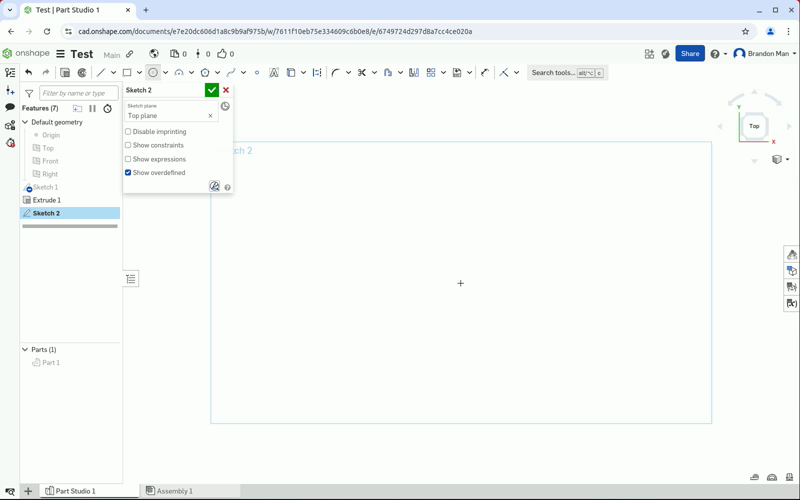
key_up(shift)
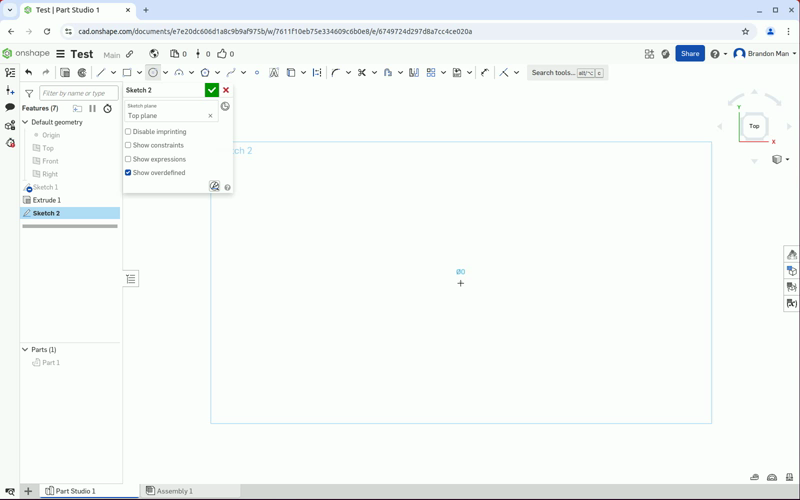
mouse_move(548, 282)
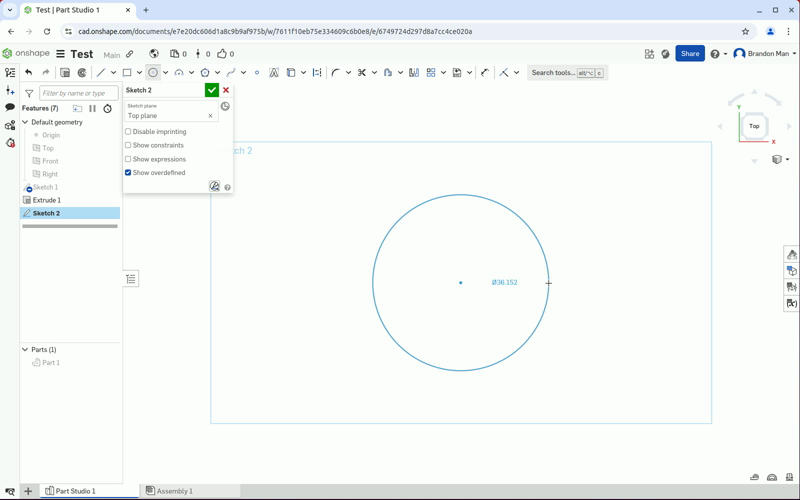
click(548, 282)
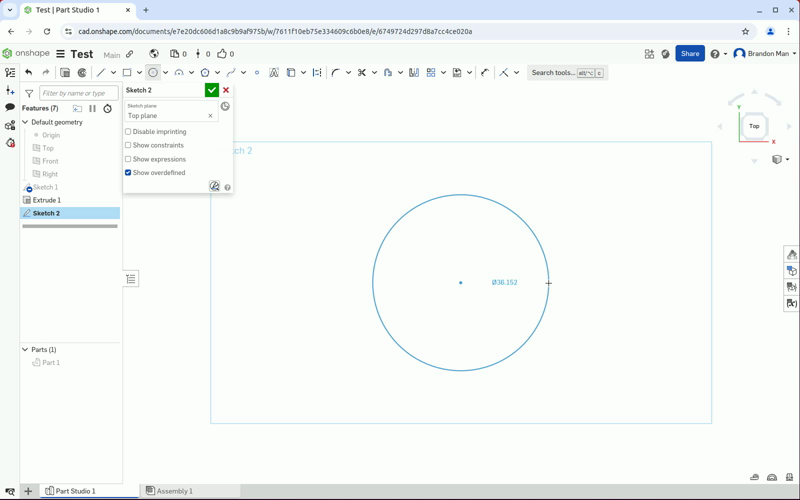
key(esc)
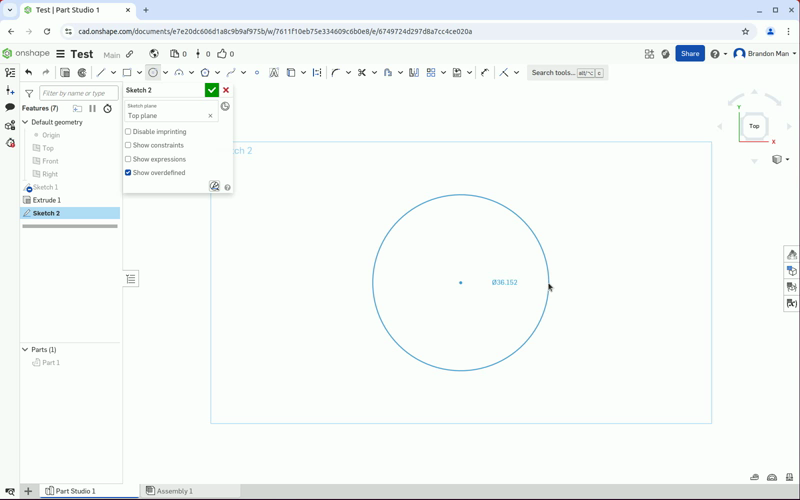
key(c)
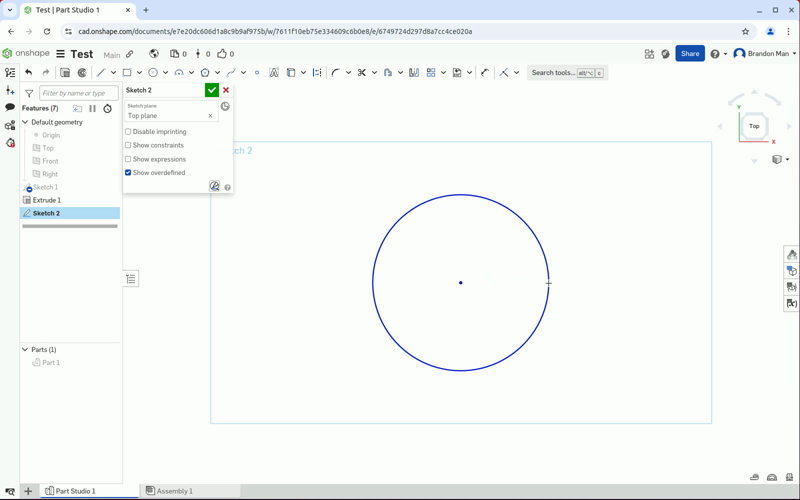
key_down(shift)
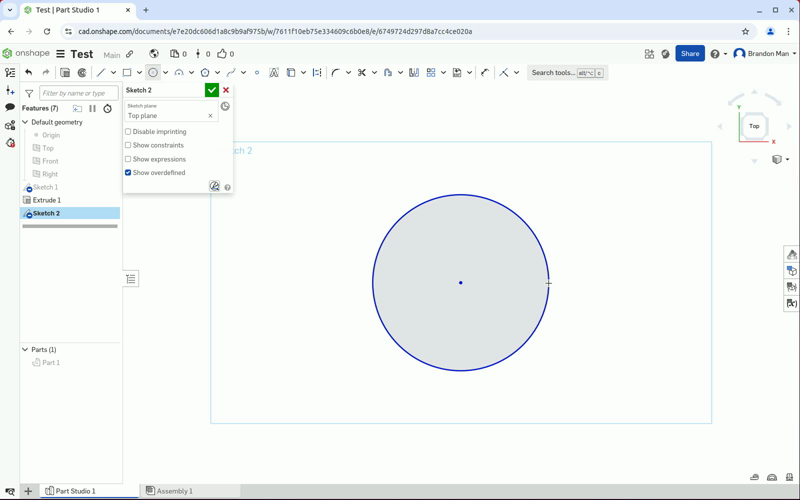
mouse_move(460, 282)
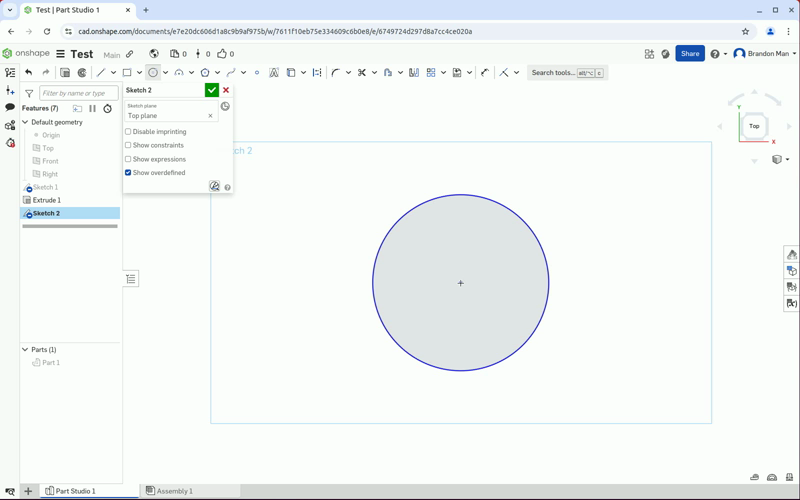
click(460, 282)
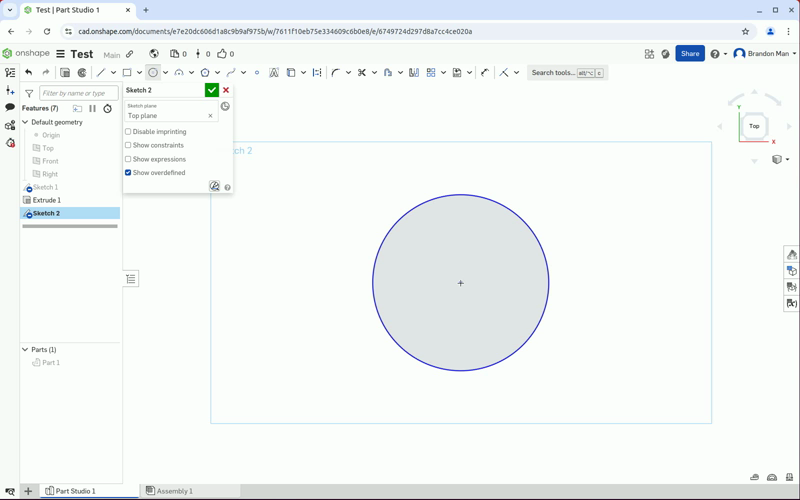
key_up(shift)
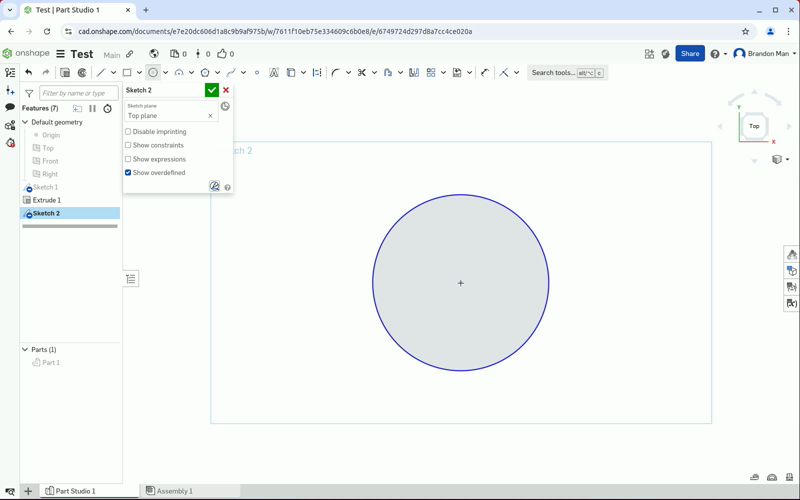
mouse_move(534, 282)
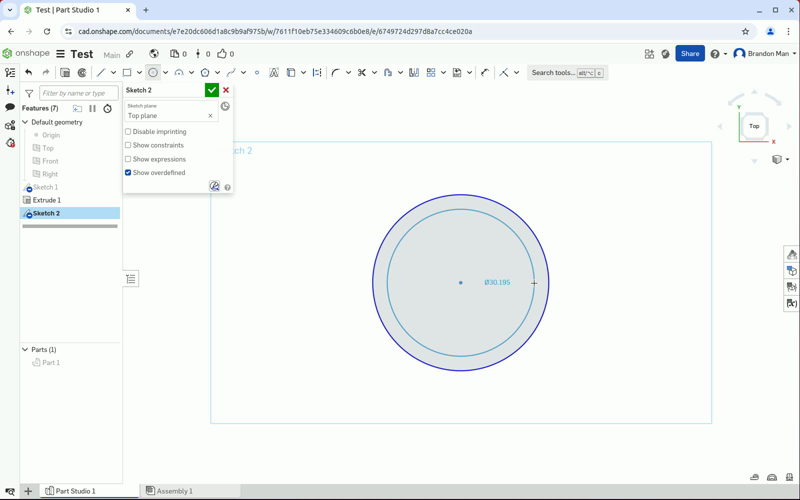
click(534, 282)
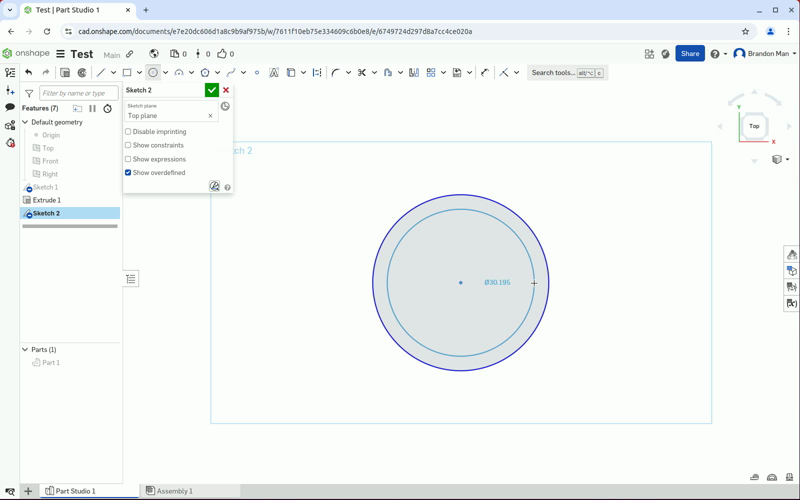
key(esc)
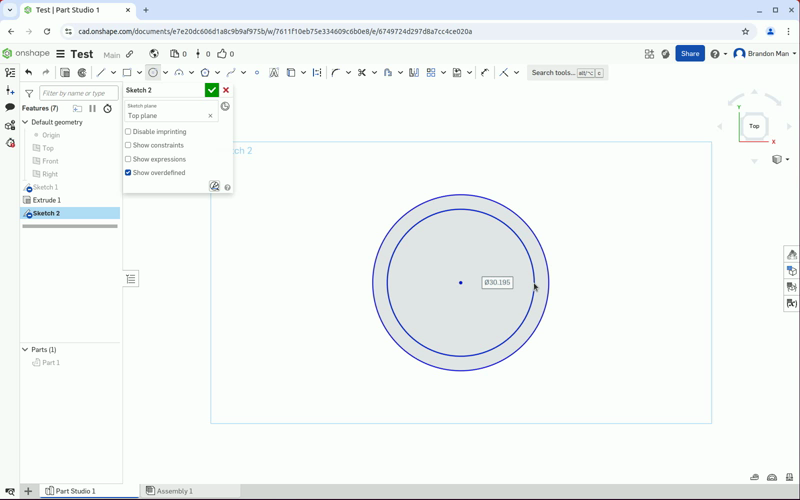
mouse_move(448, 203)
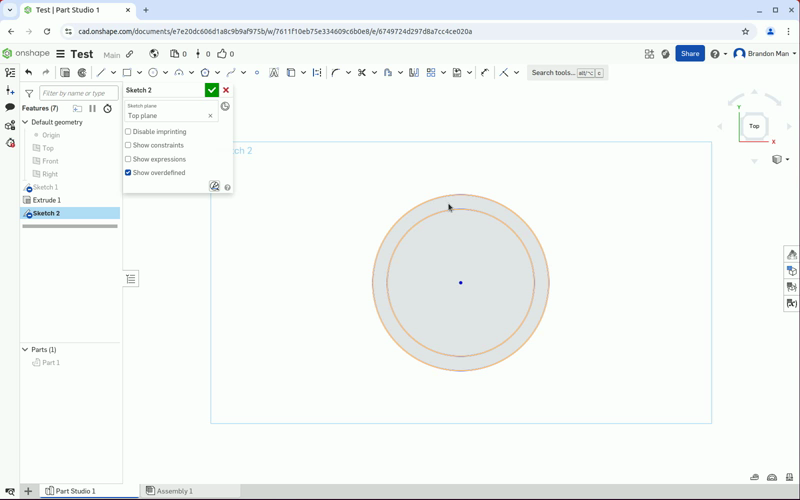
click(448, 203)
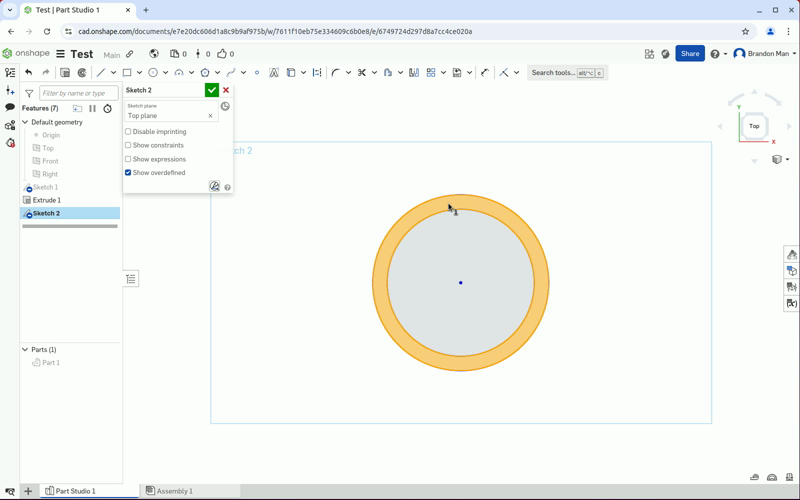
mouse_move(73, 352)
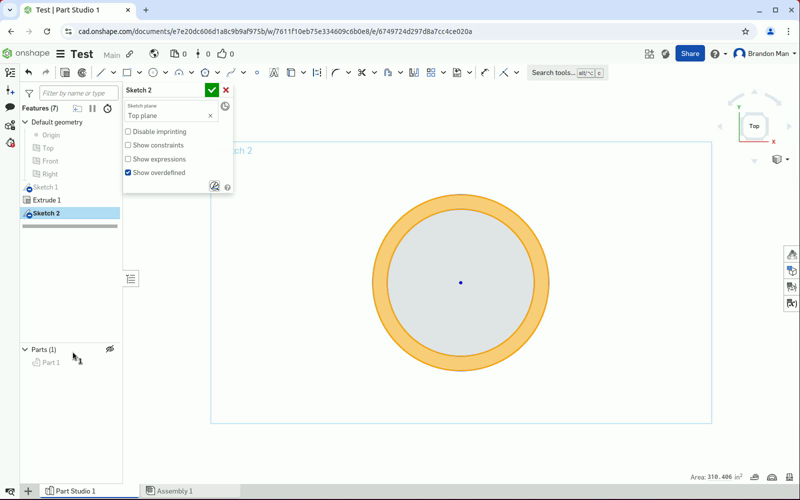
key(shift+y)
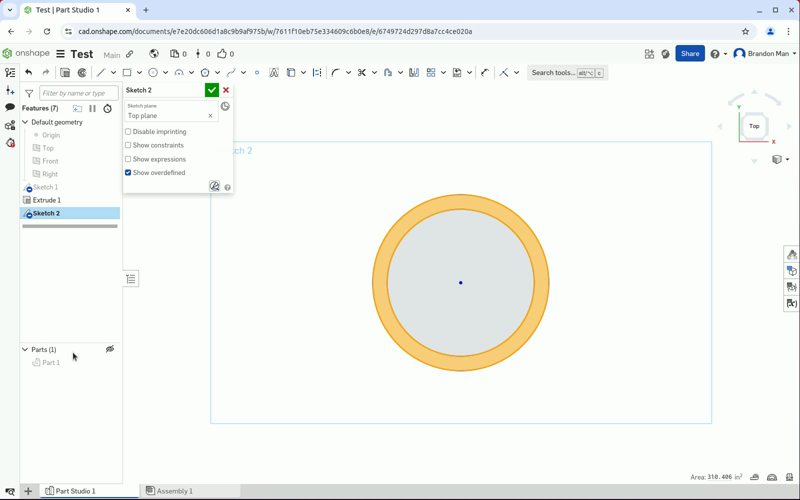
key(shift+e)
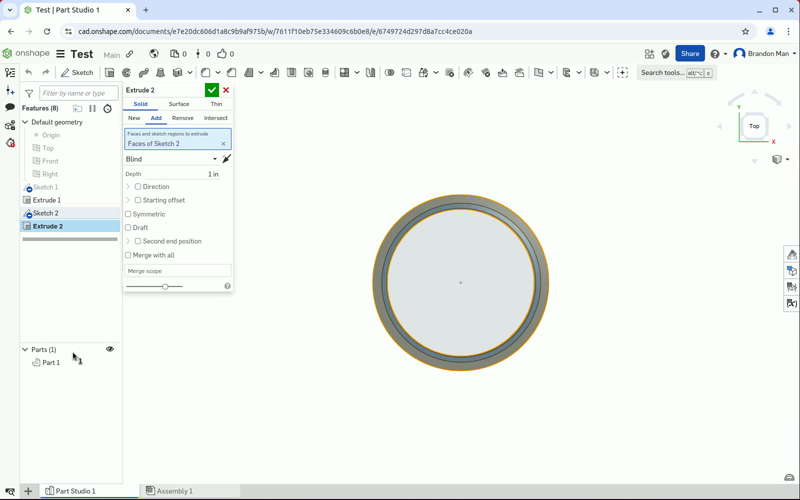
mouse_move(143, 106)
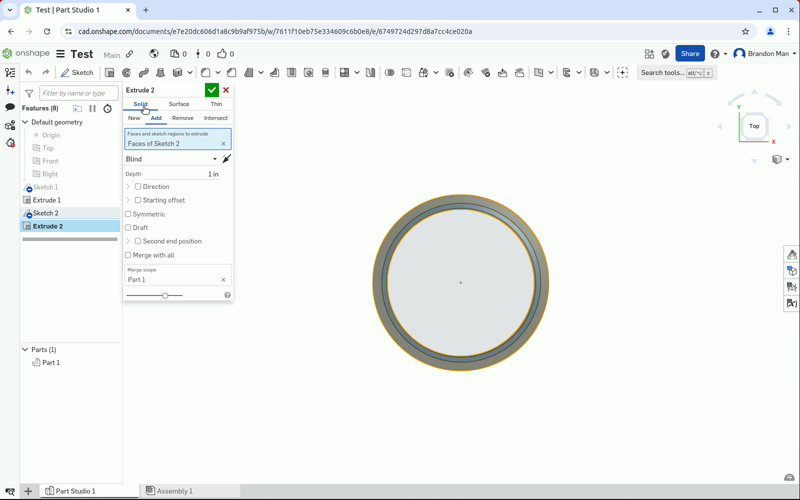
click(143, 106)
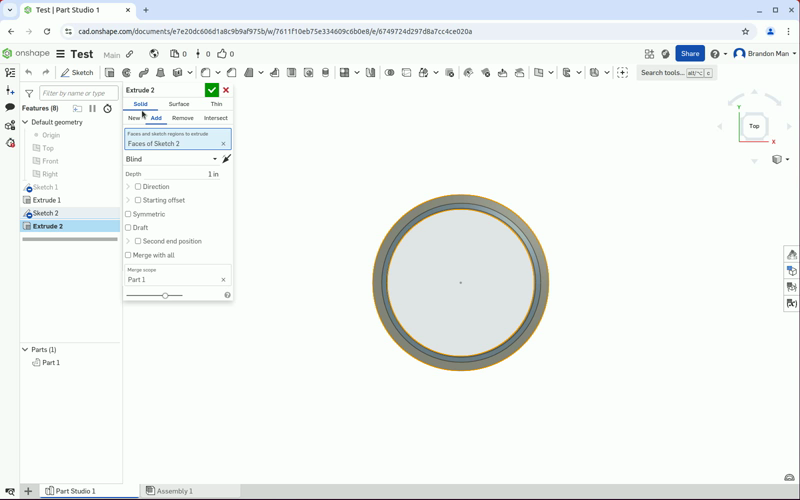
mouse_move(137, 120)
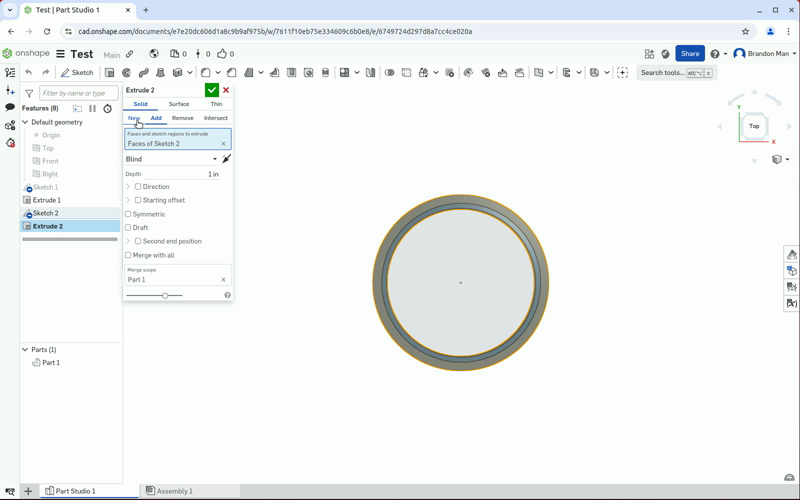
click(137, 120)
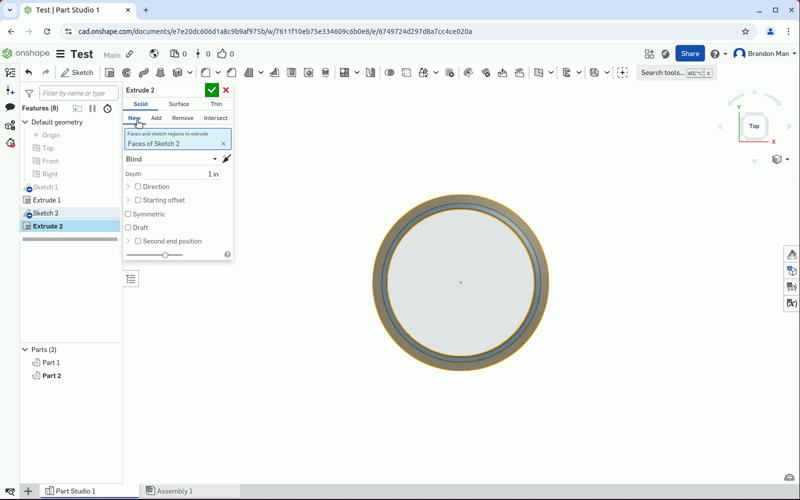
key(tab, 4)
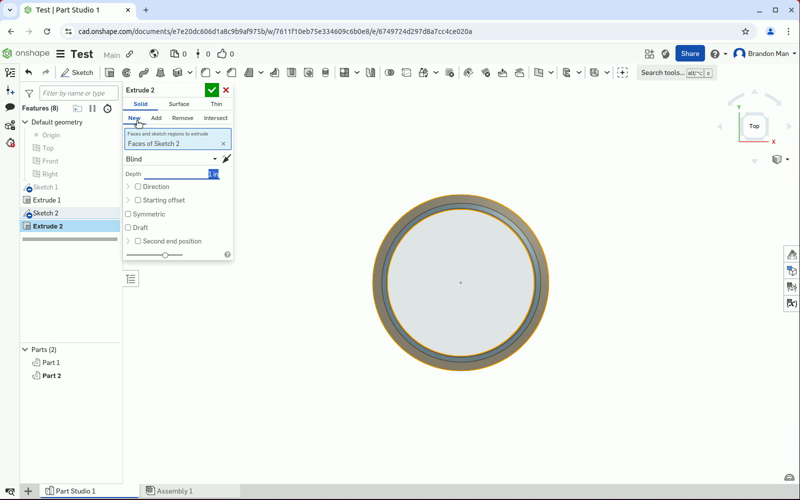
text(0.963)
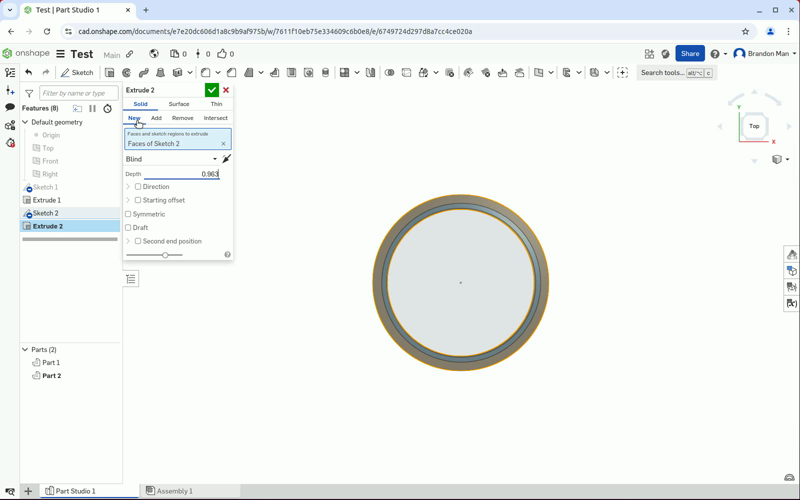
key(enter)
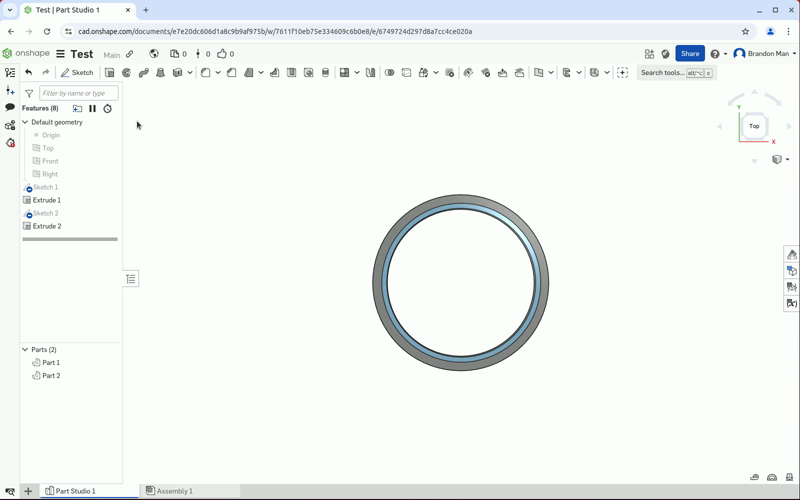
key(shift+h)
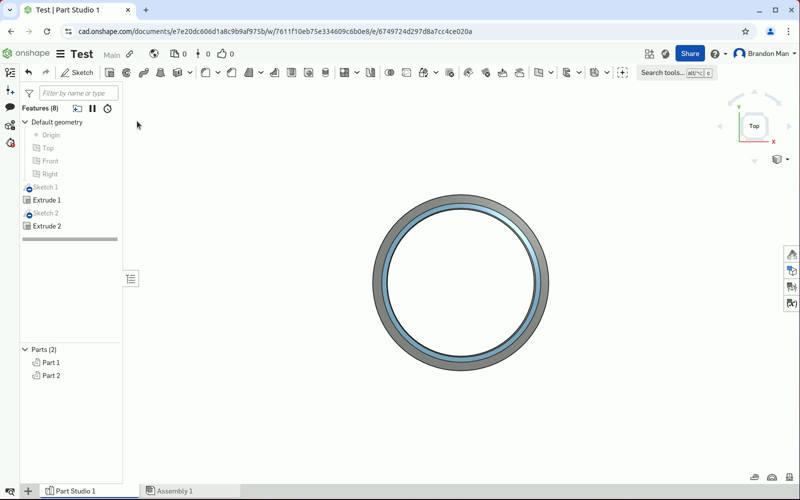
key(shift+h)
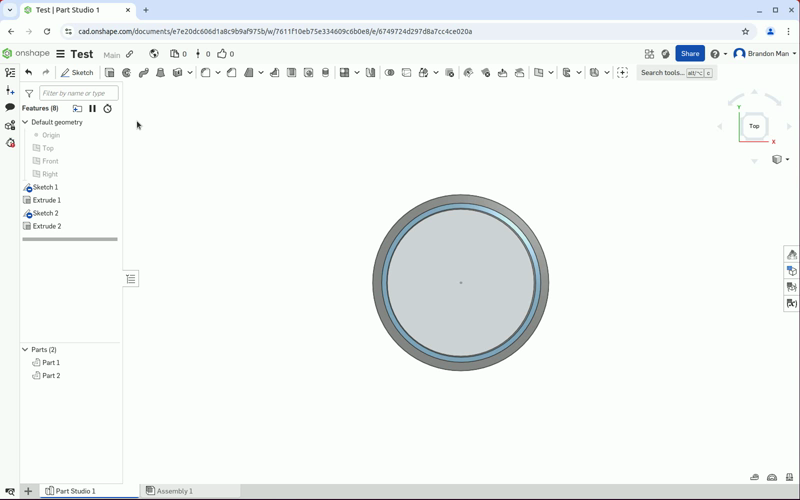
key(shift+7)
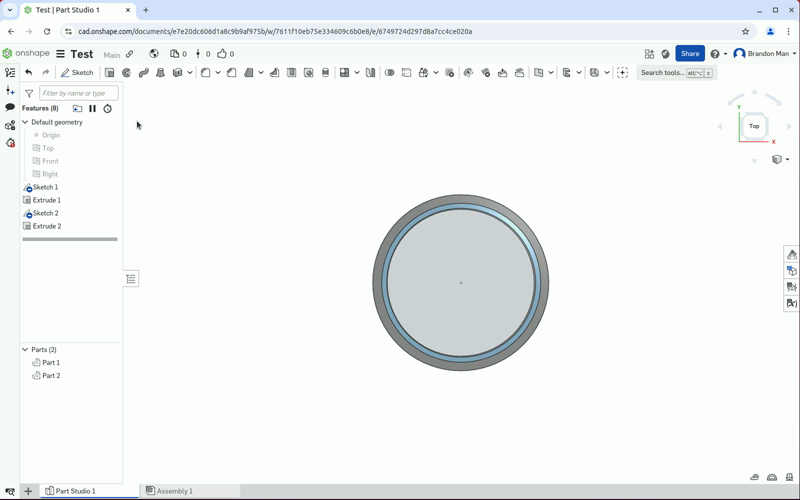
key(up, 3)
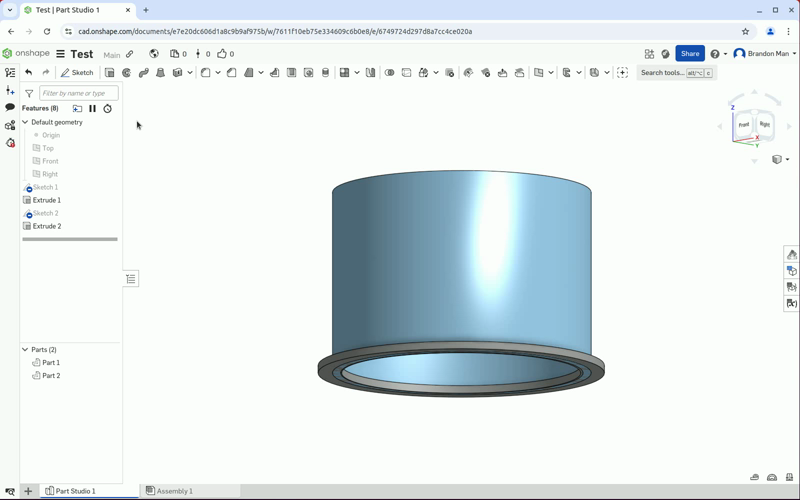
key(left, 3)
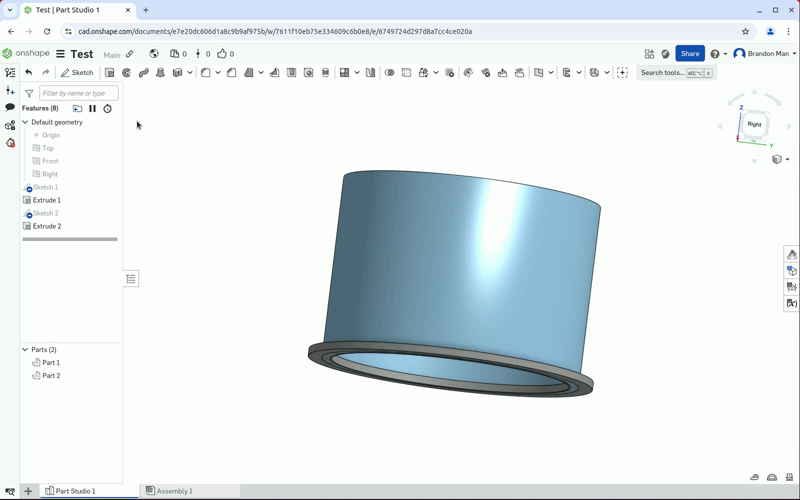
key(right, 3)
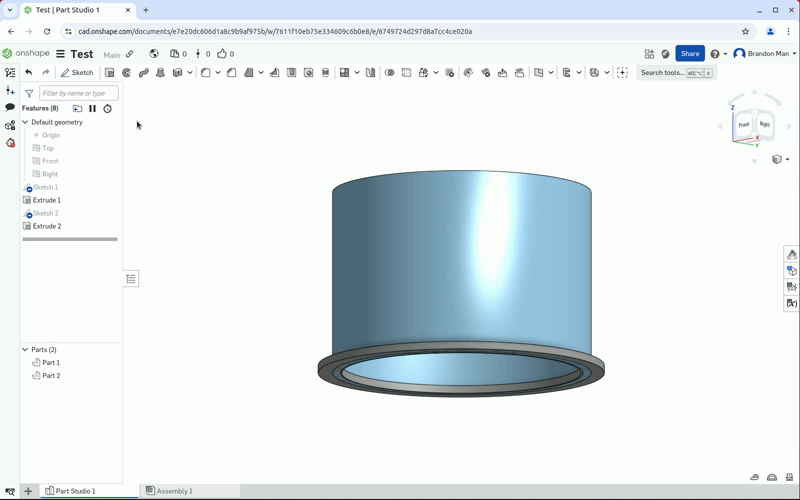
key(down, 3)
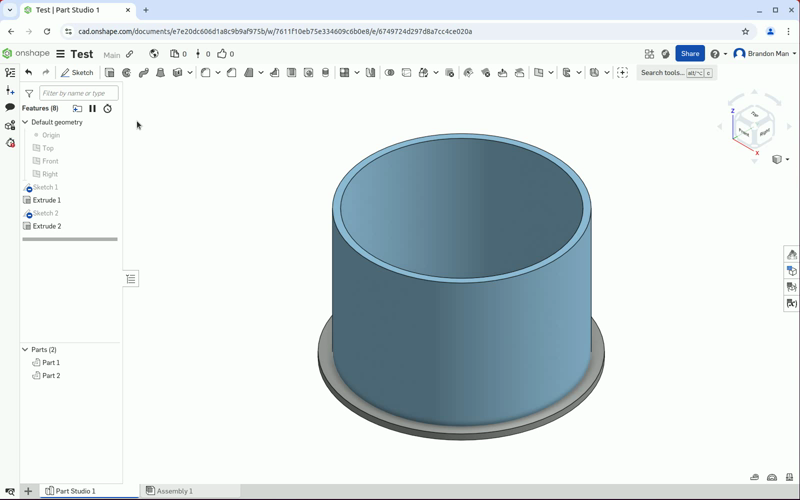
mouse_move(73, 189)
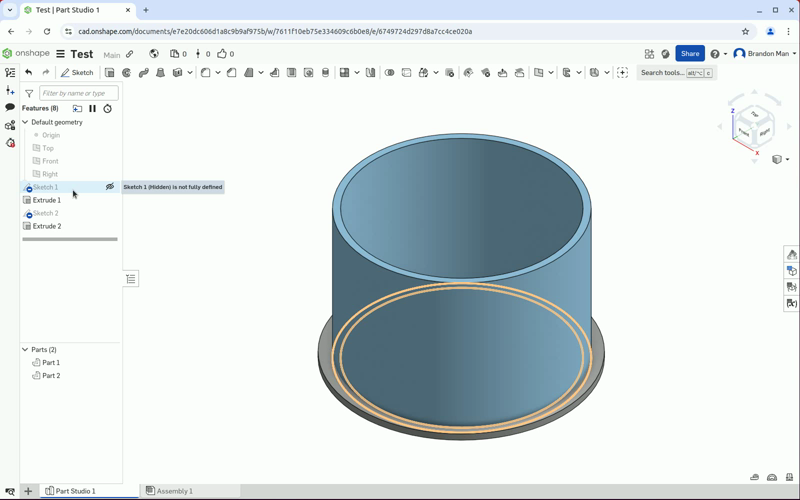
click(73, 189)